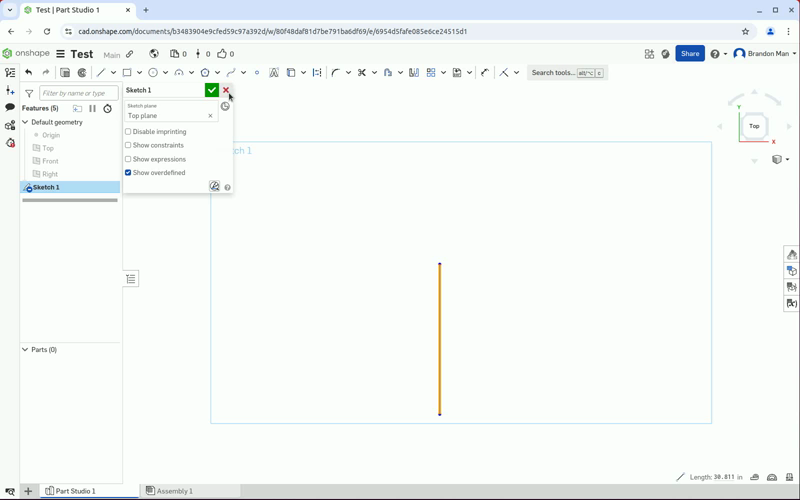
key(shift+h)
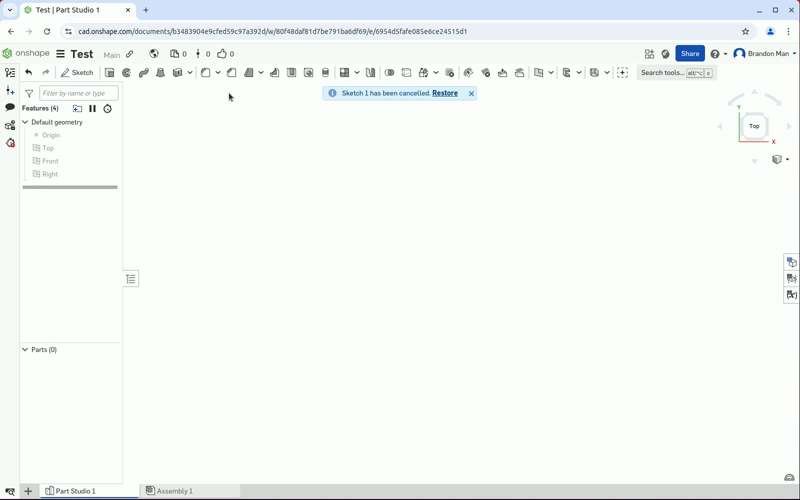
mouse_move(73, 352)
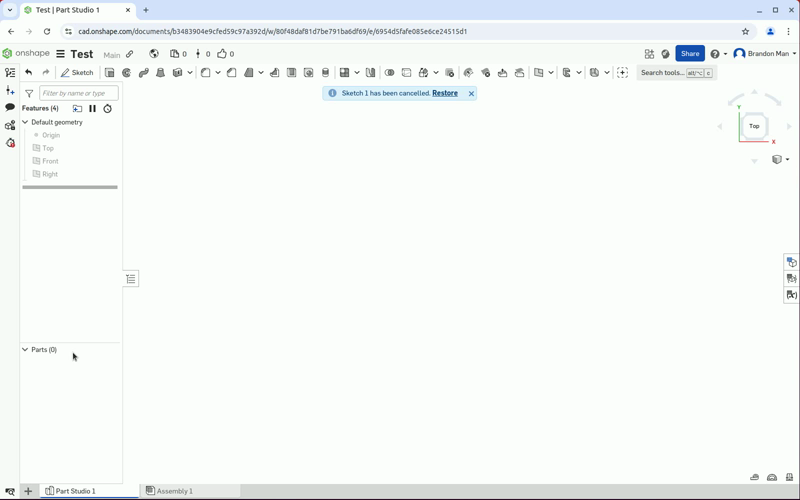
key(y)
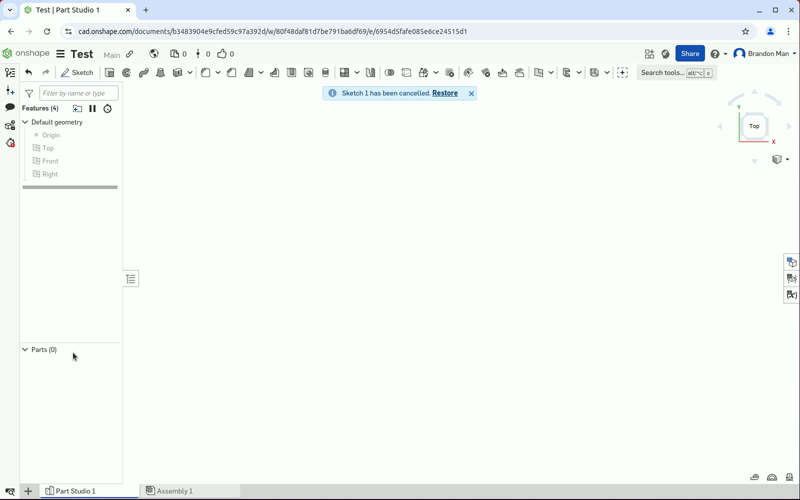
key(shift+p)
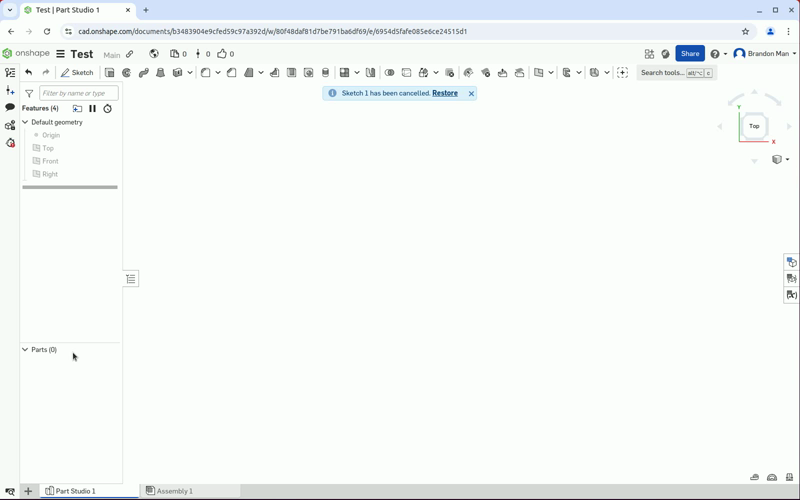
key(space)
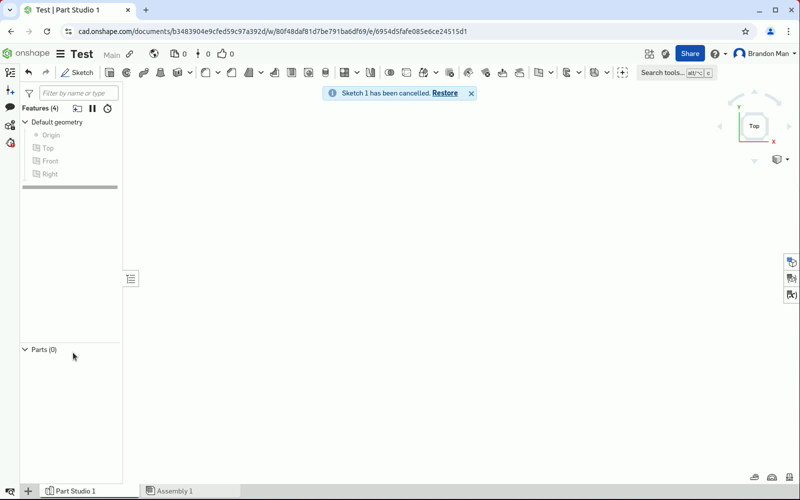
key_down(shift)
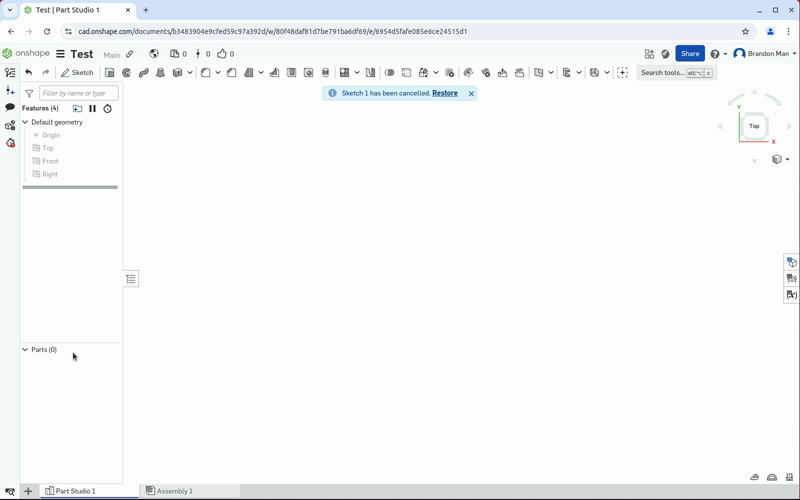
key(up)
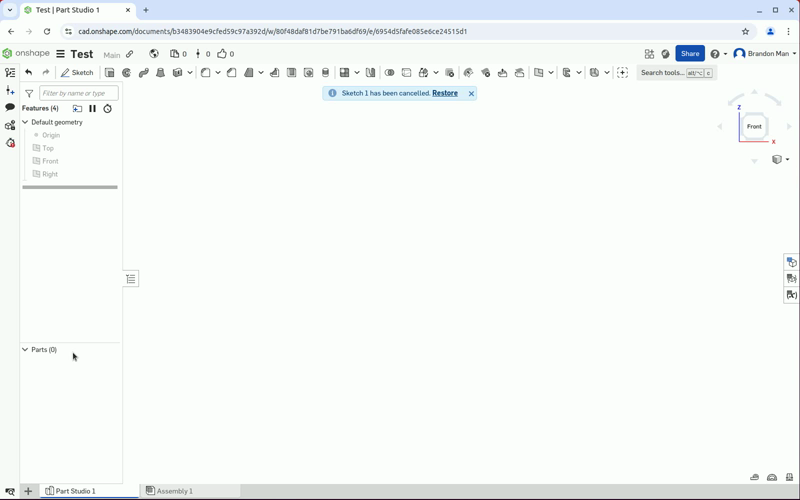
key_up(shift)
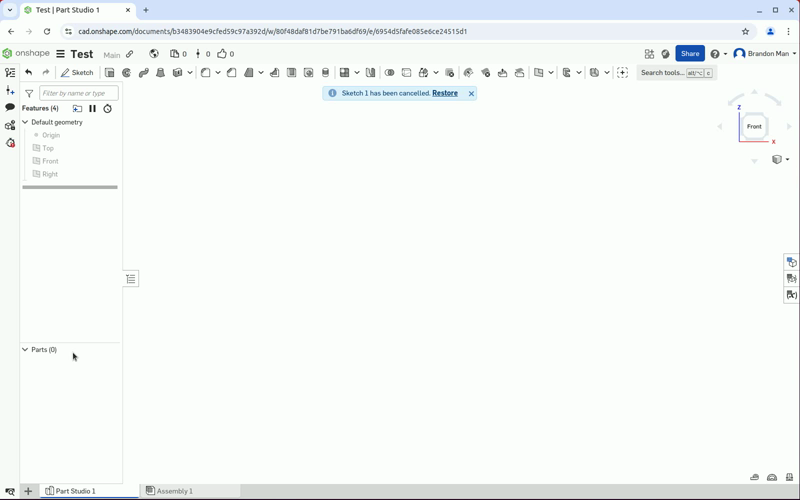
mouse_move(73, 352)
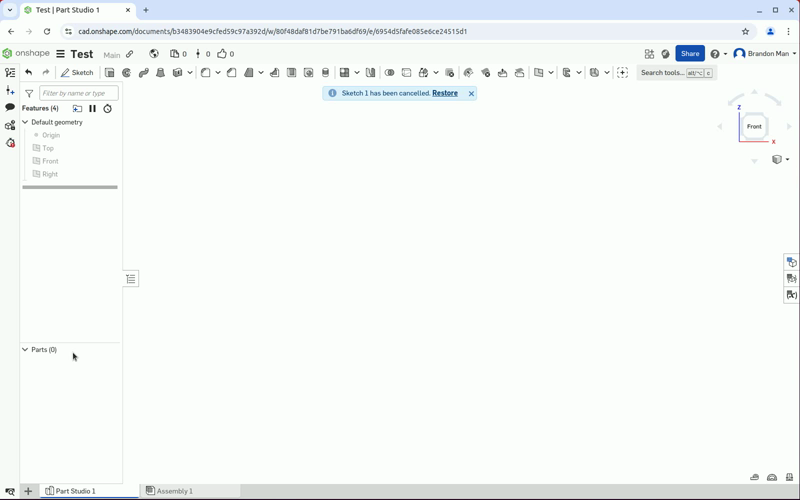
key(shift+y)
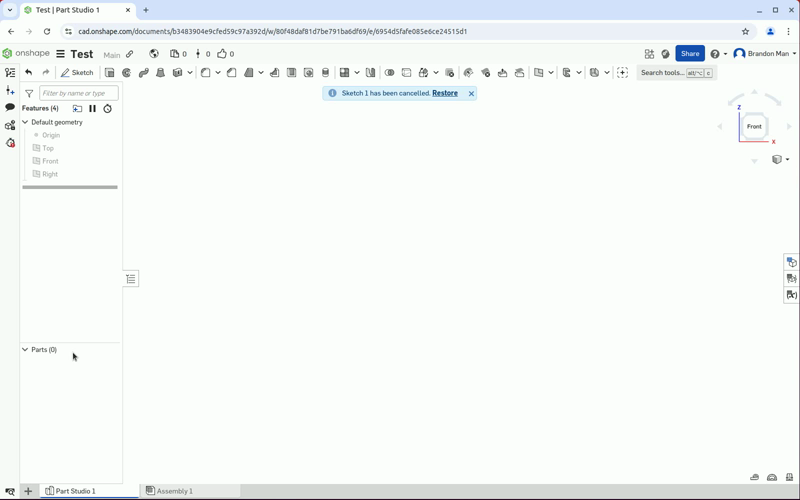
key(shift+s)
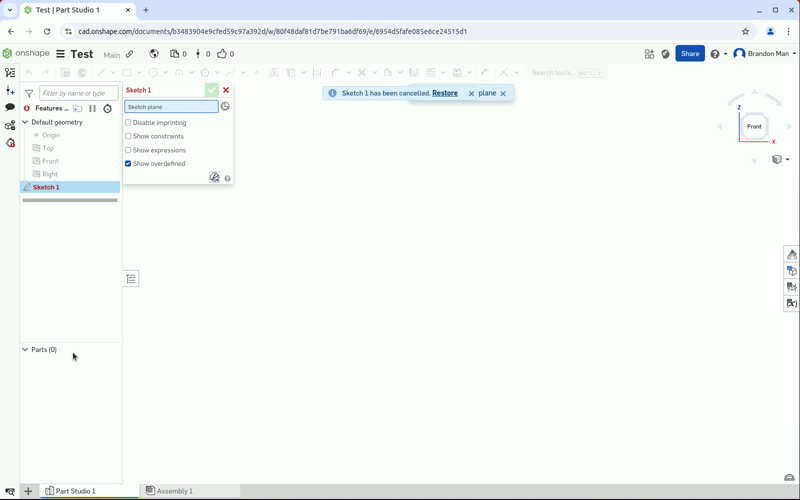
mouse_move(73, 163)
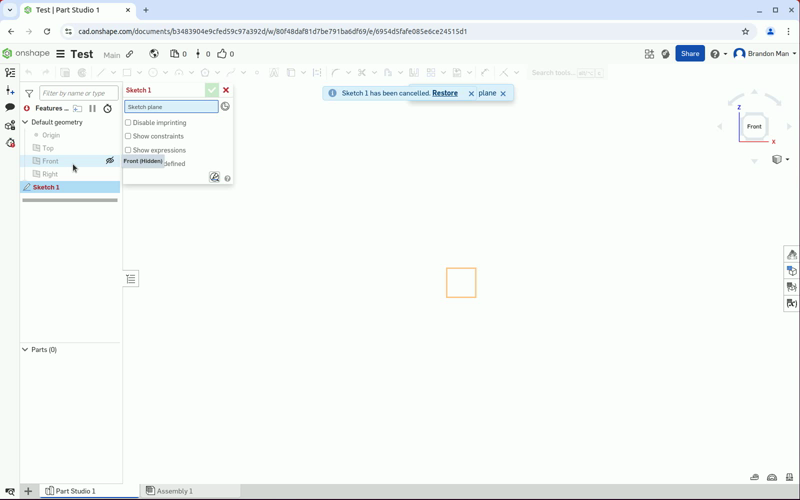
click(73, 163)
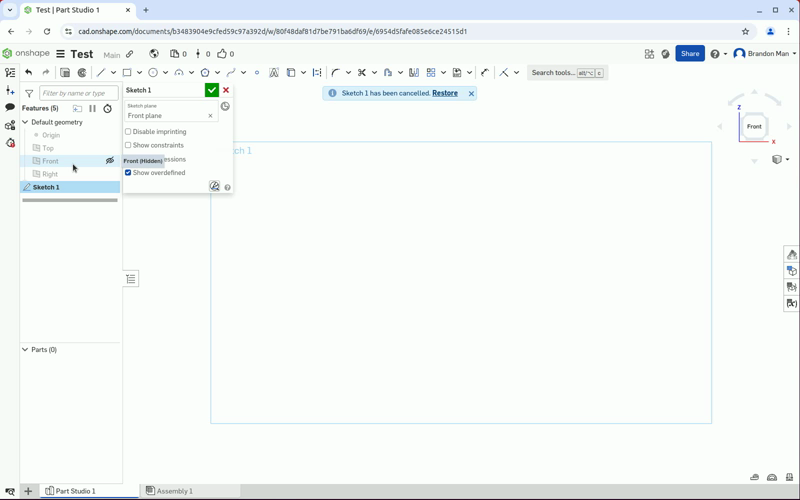
mouse_move(73, 352)
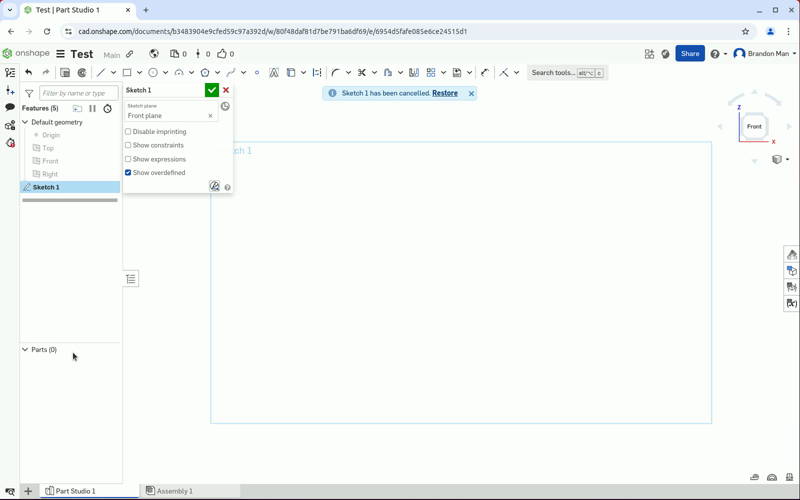
key(y)
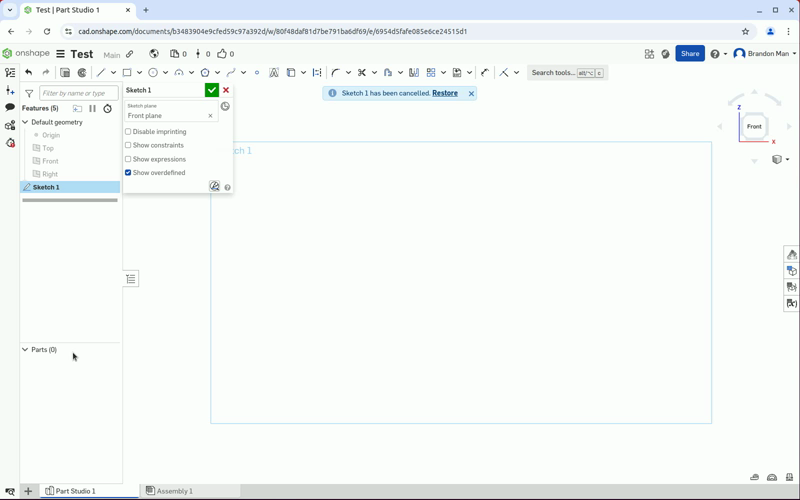
key(c)
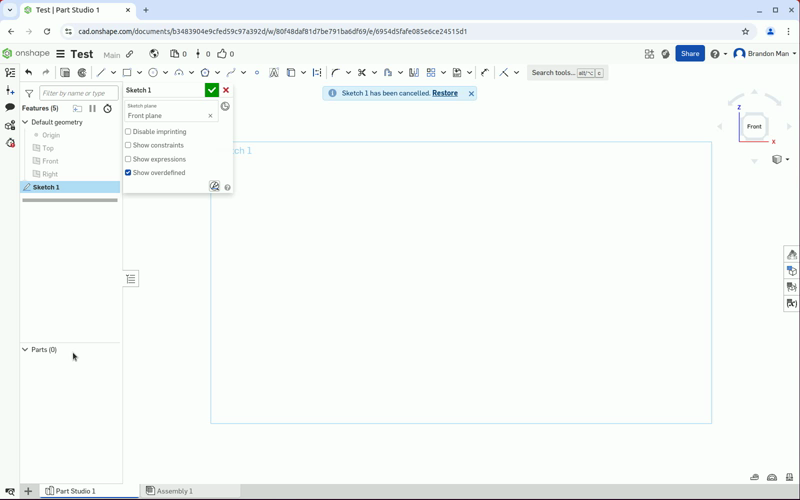
key_down(shift)
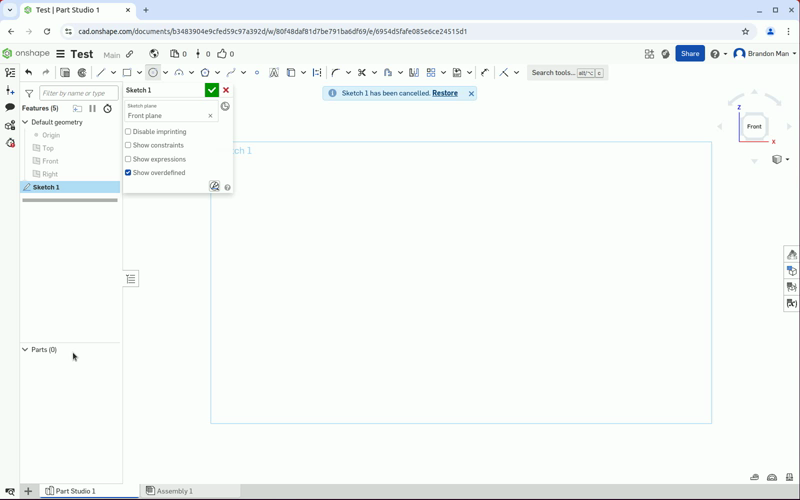
mouse_move(461, 282)
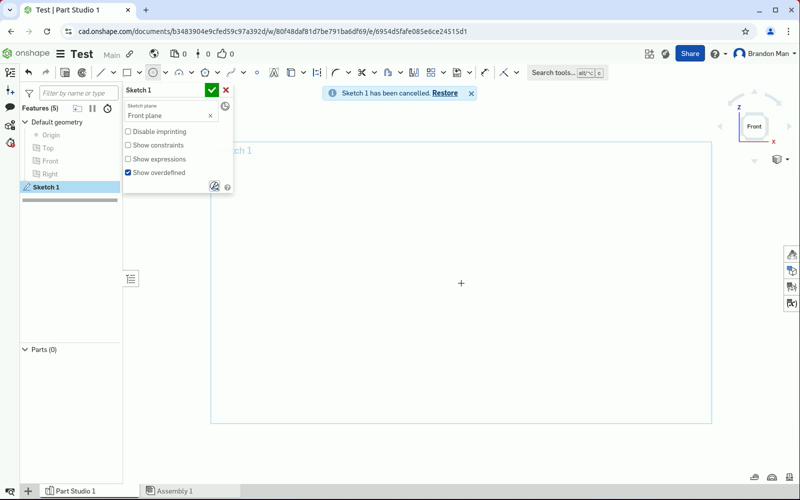
click(461, 282)
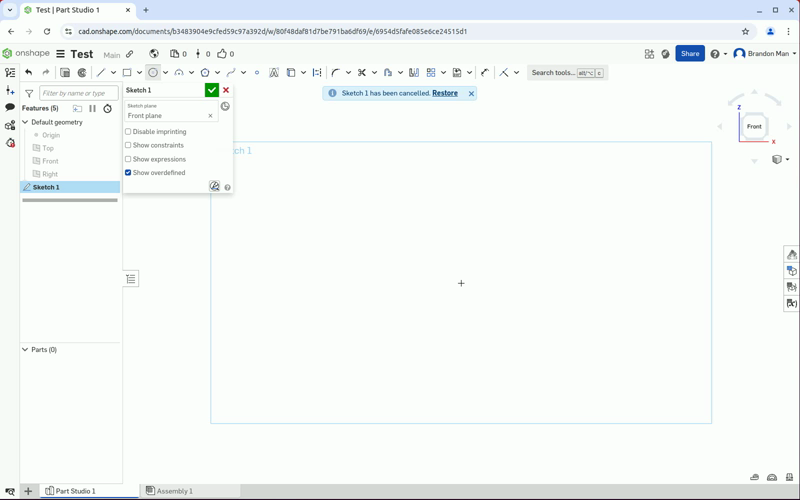
key_up(shift)
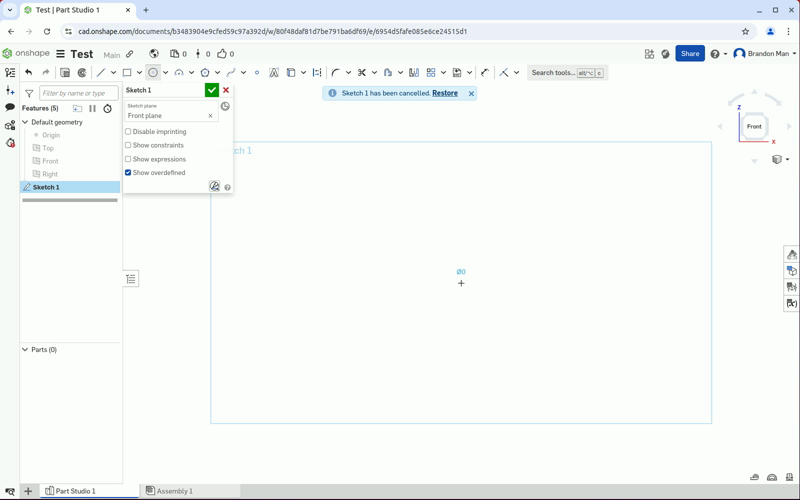
mouse_move(572, 282)
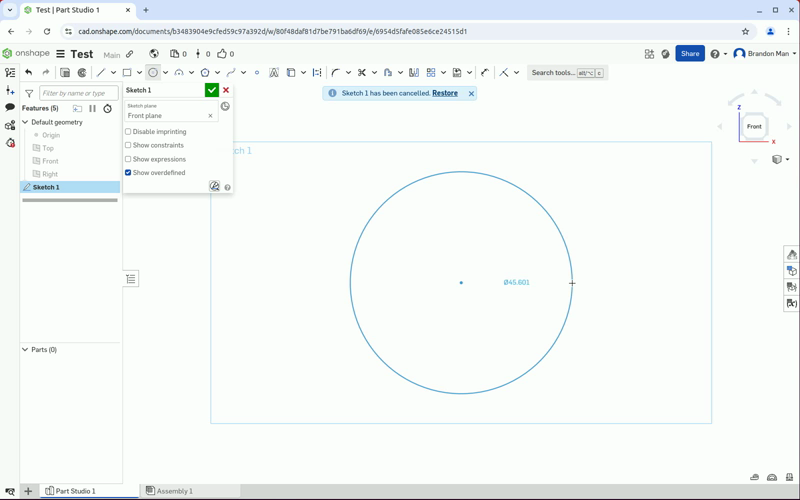
click(572, 282)
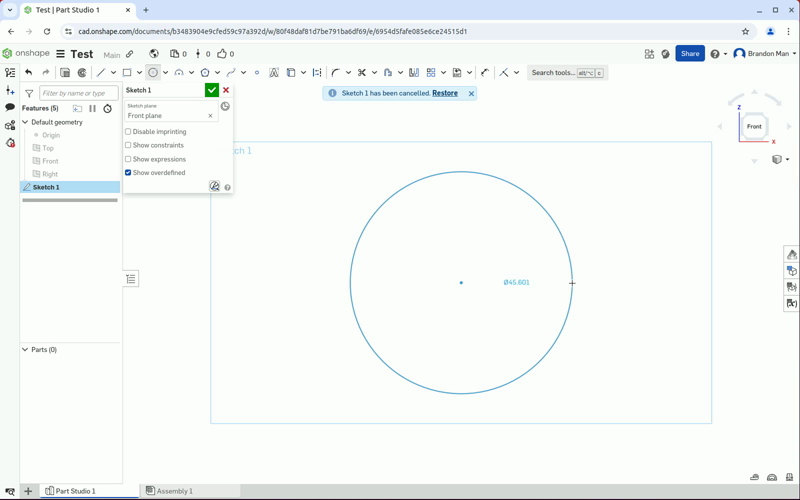
key(esc)
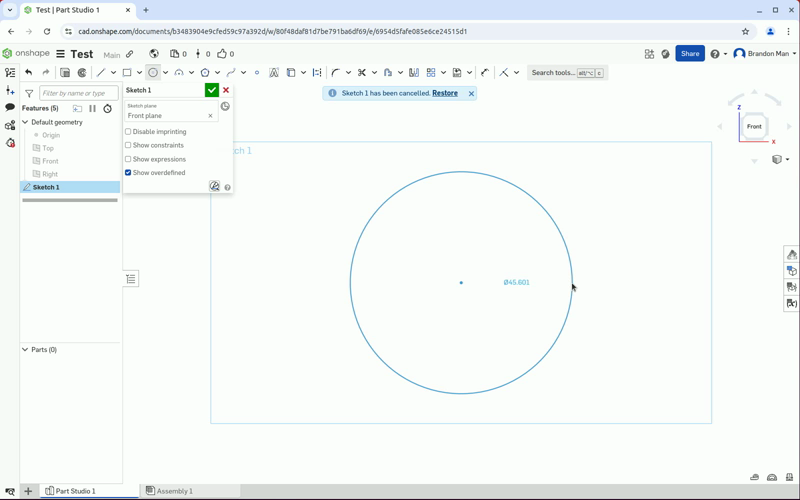
mouse_move(490, 213)
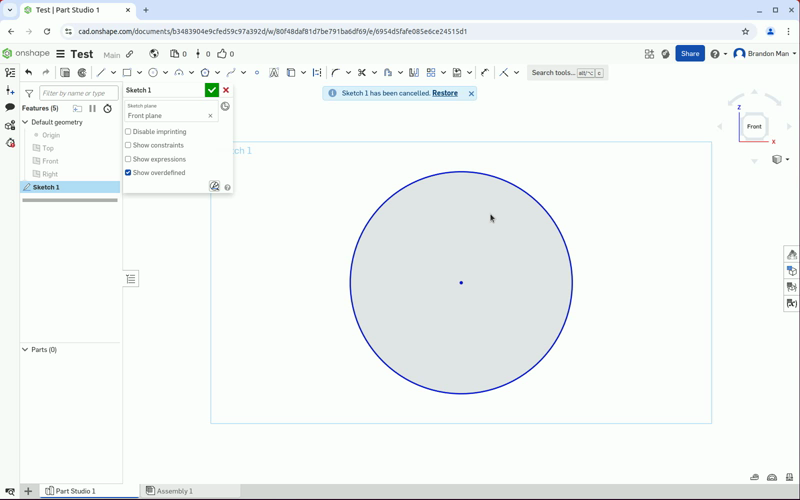
click(490, 213)
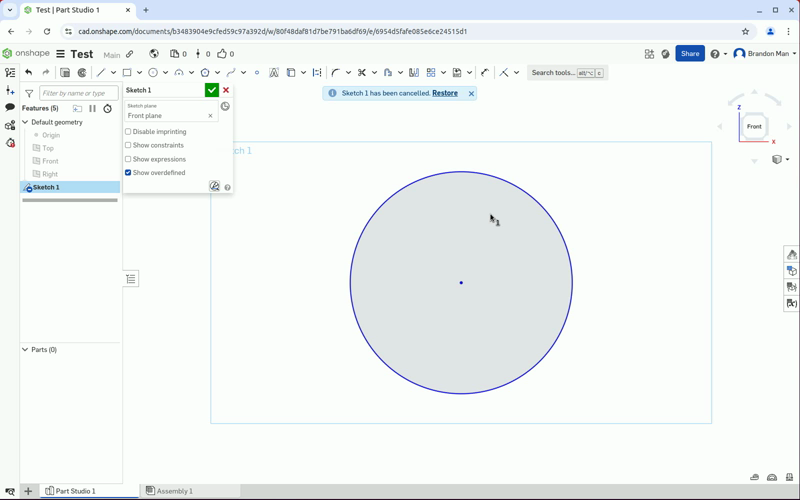
mouse_move(73, 352)
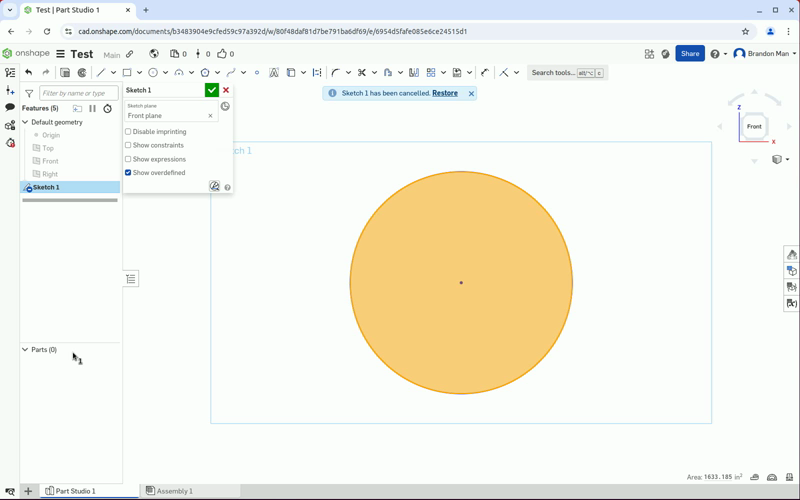
key(shift+y)
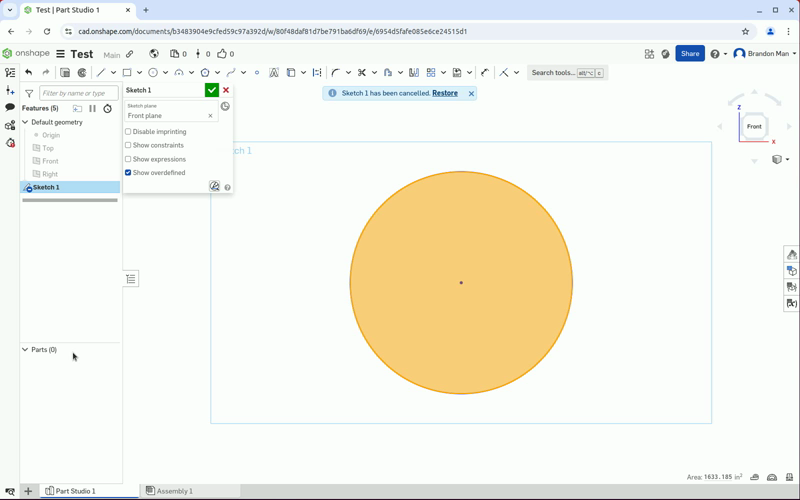
key(shift+e)
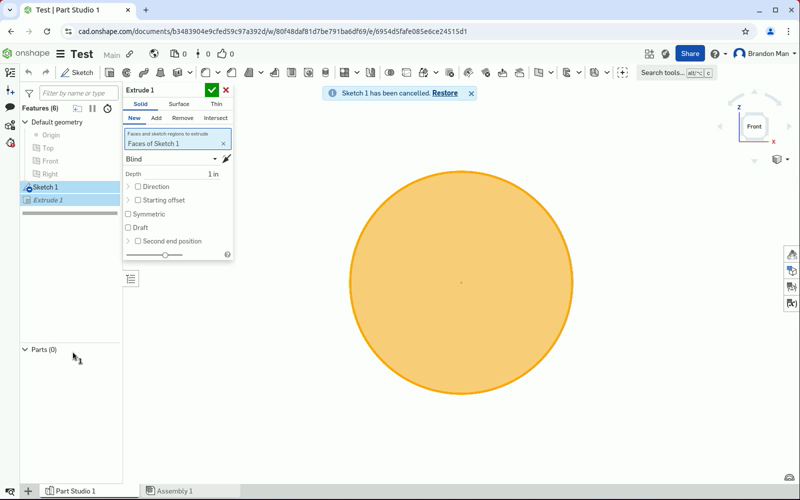
mouse_move(143, 106)
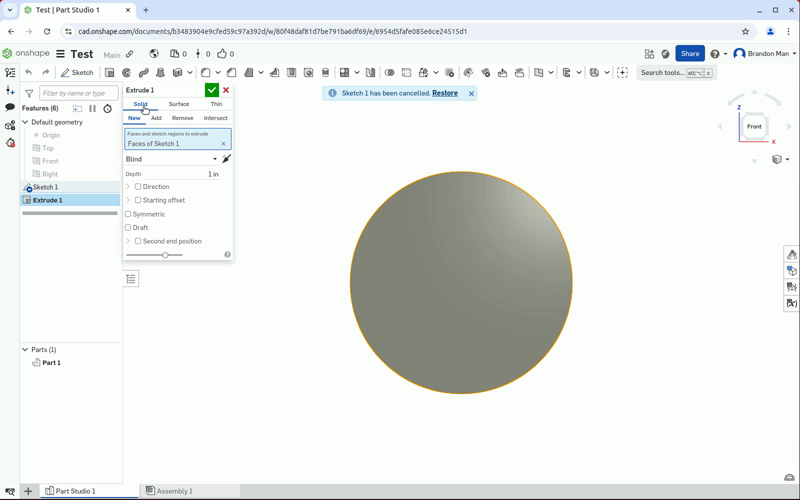
click(143, 106)
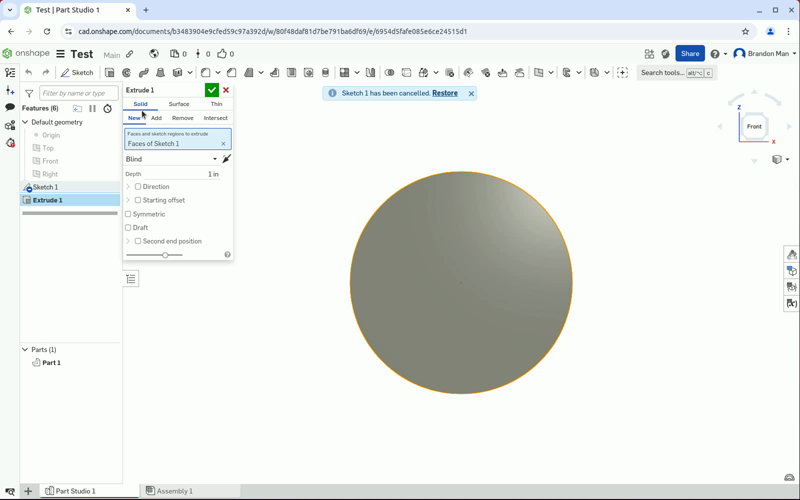
mouse_move(137, 120)
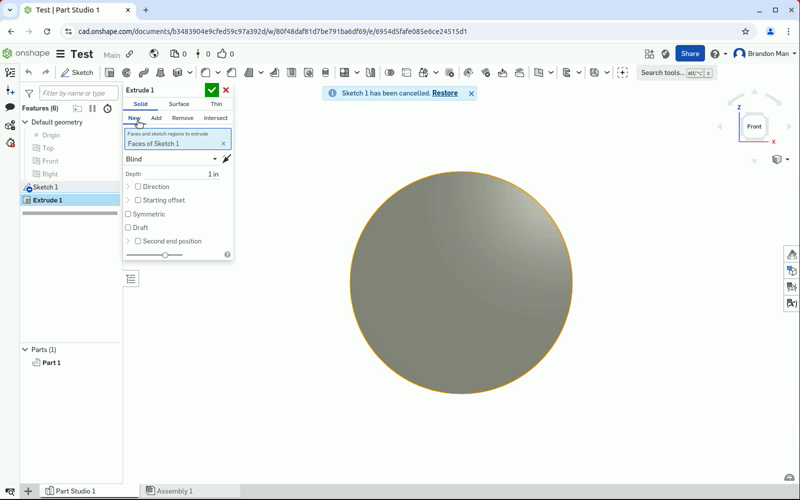
click(137, 120)
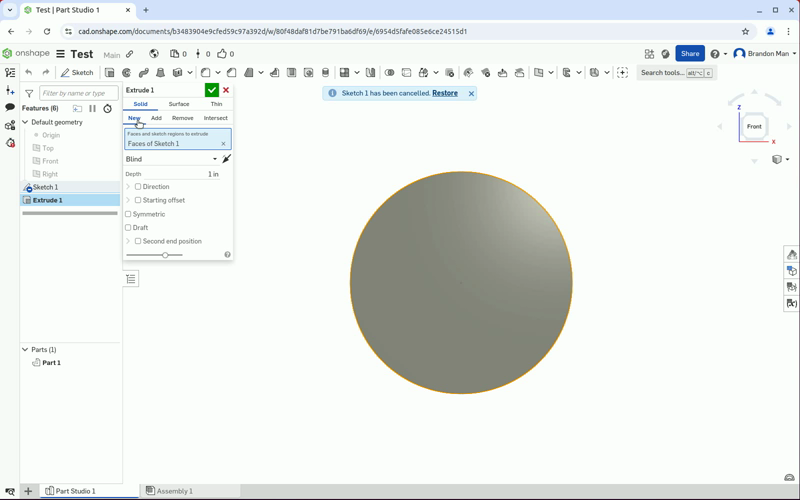
key(tab, 4)
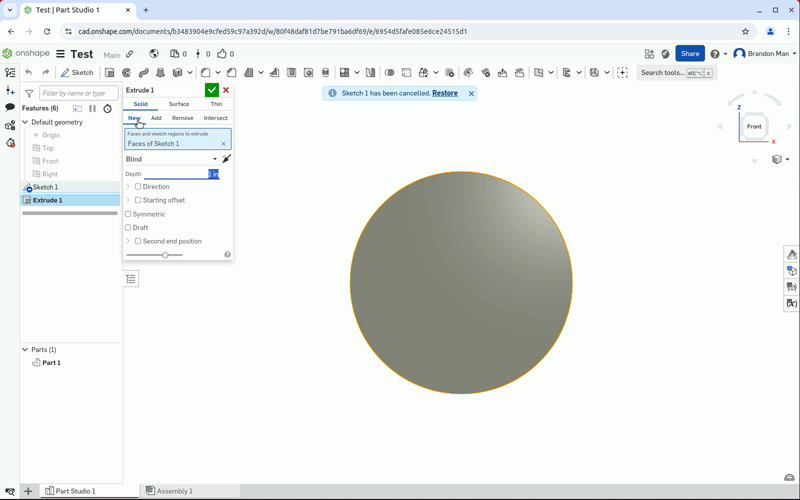
text(13.48)
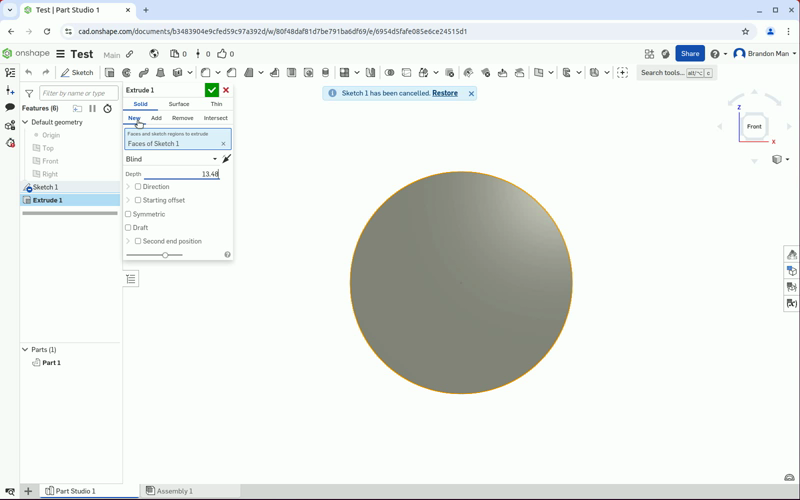
key(enter)
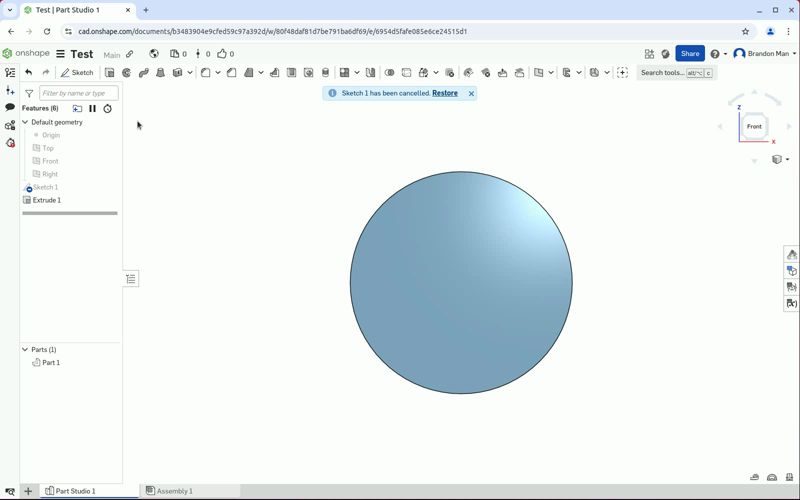
key(shift+h)
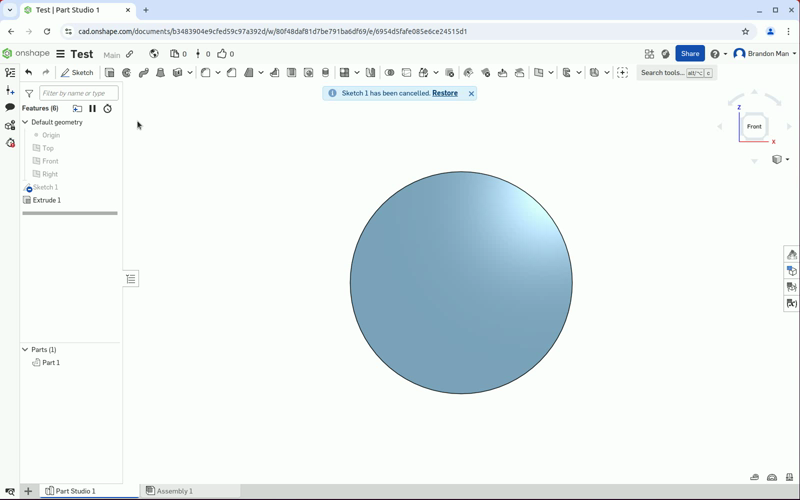
key(shift+h)
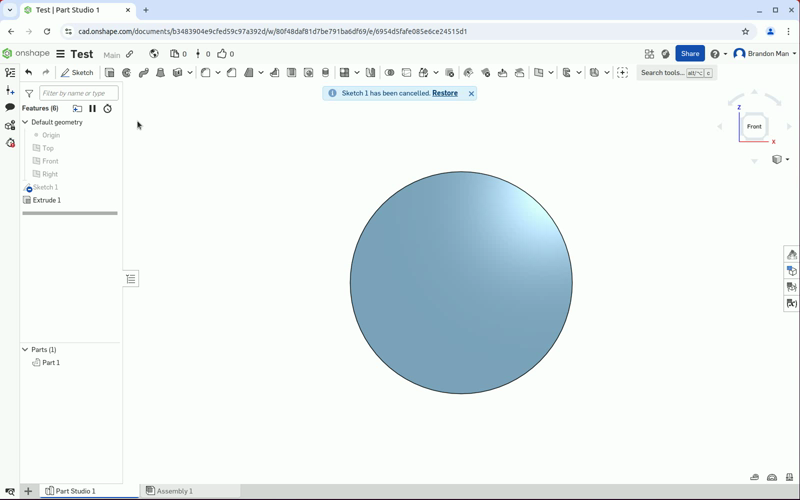
mouse_move(73, 189)
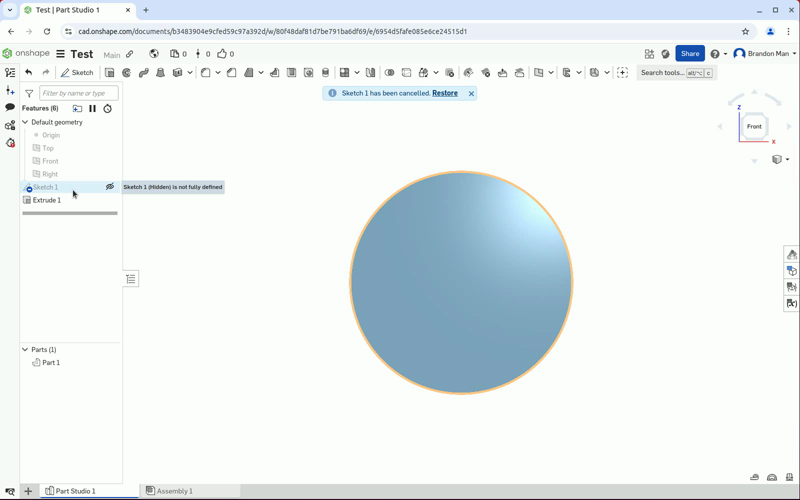
click(73, 189)
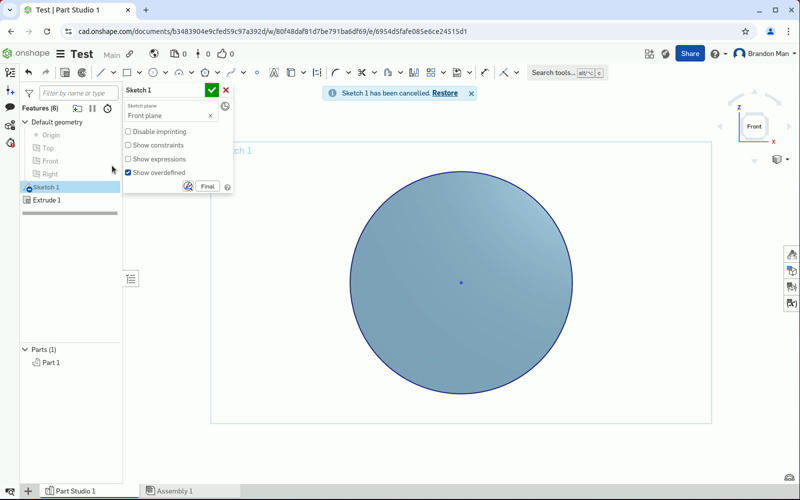
mouse_move(229, 92)
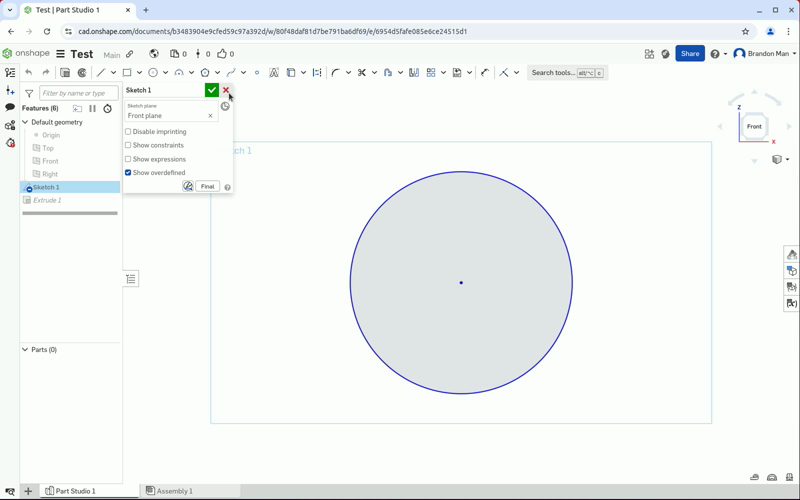
click(229, 92)
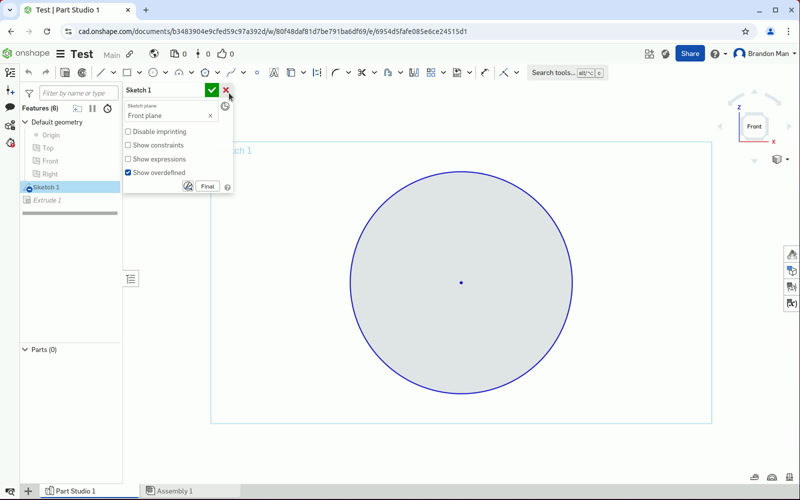
key(shift+s)
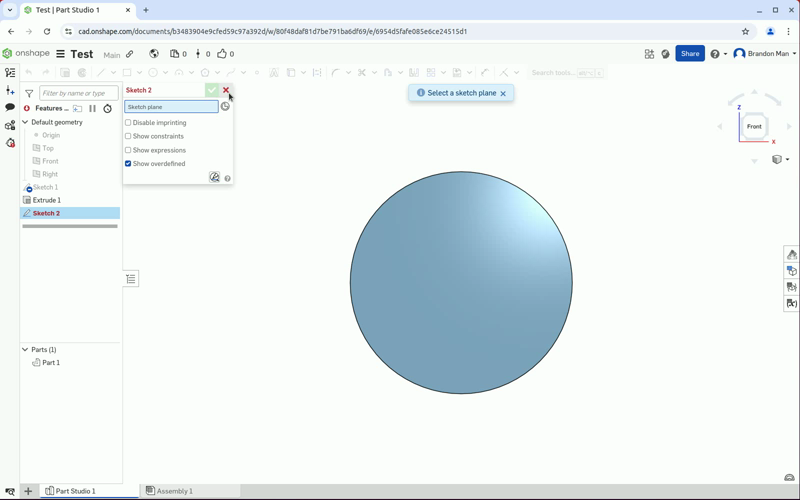
mouse_move(73, 163)
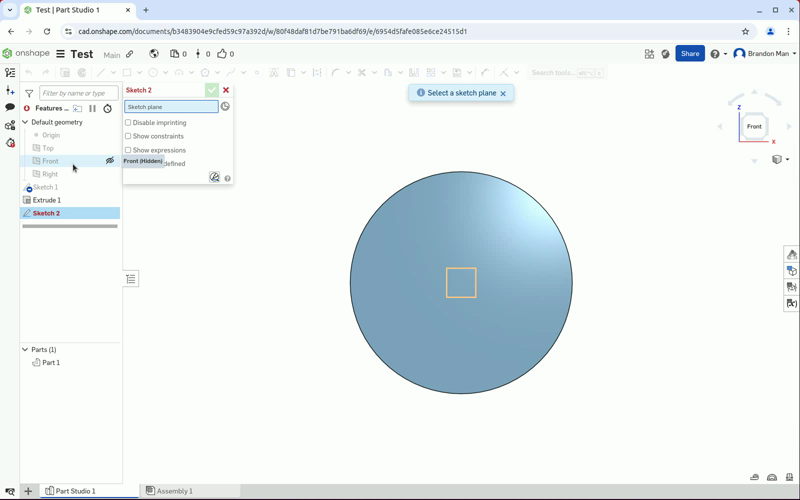
click(73, 163)
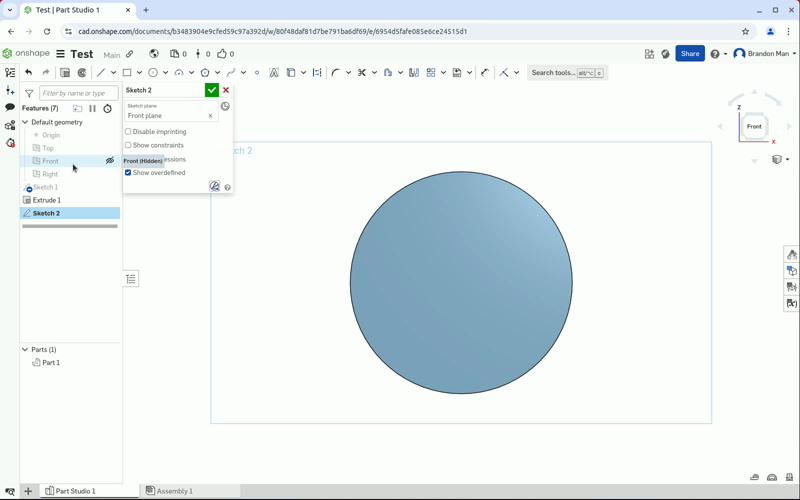
mouse_move(73, 352)
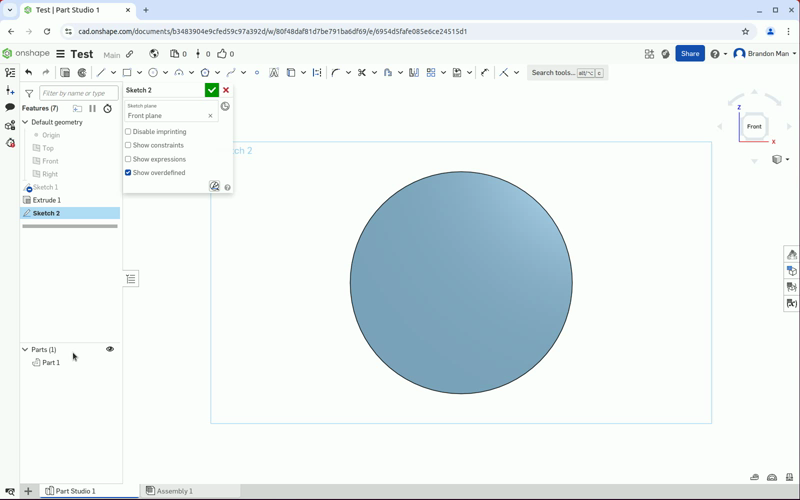
key(y)
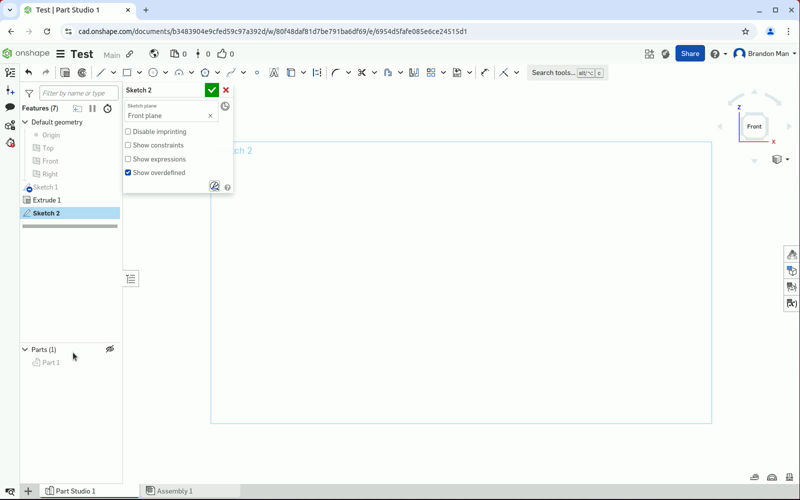
key(c)
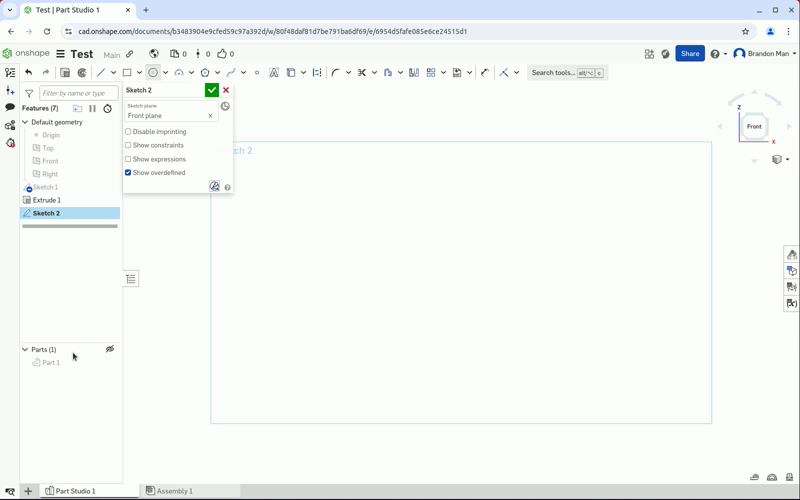
key_down(shift)
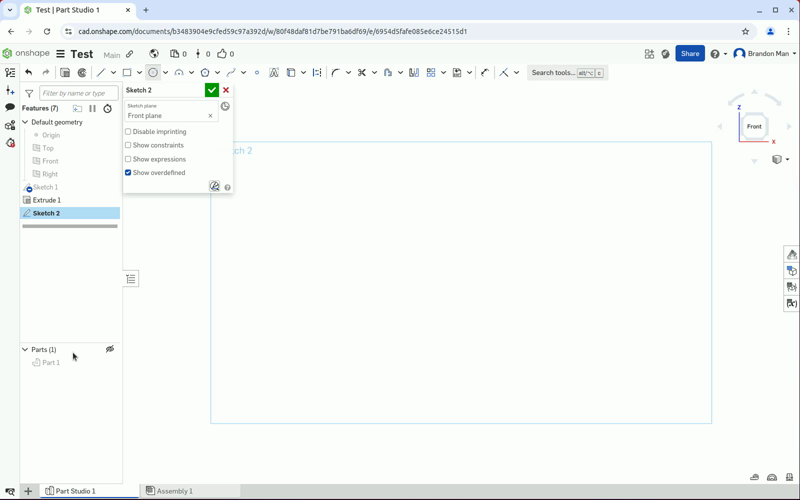
mouse_move(461, 282)
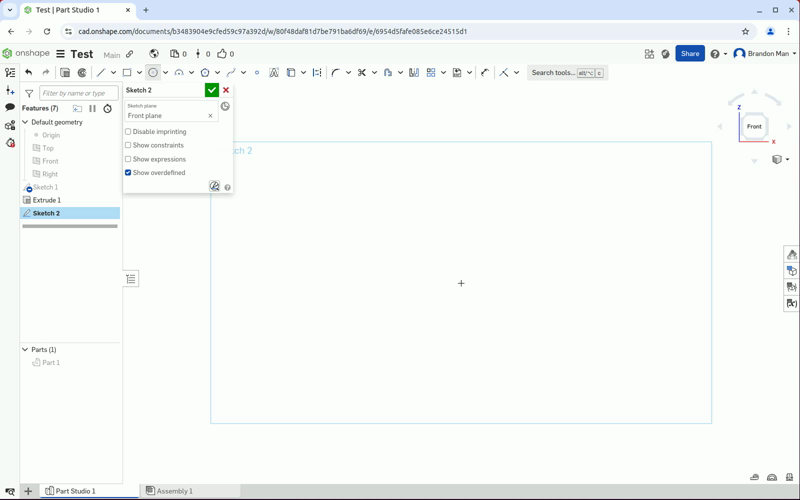
click(461, 282)
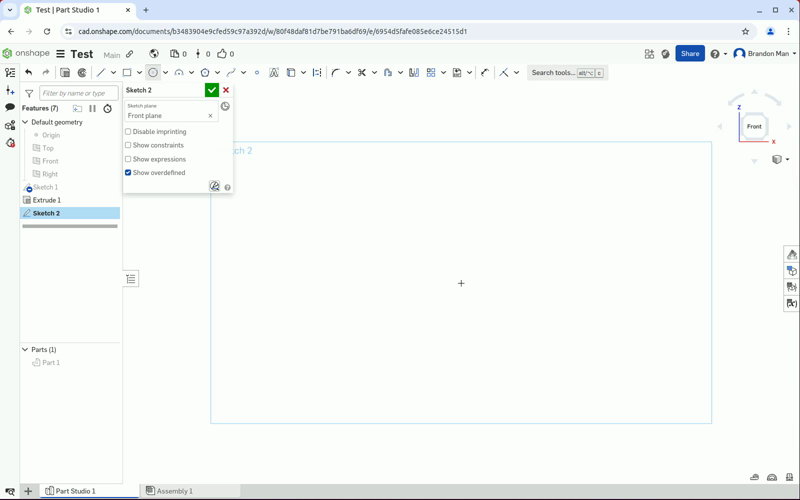
key_up(shift)
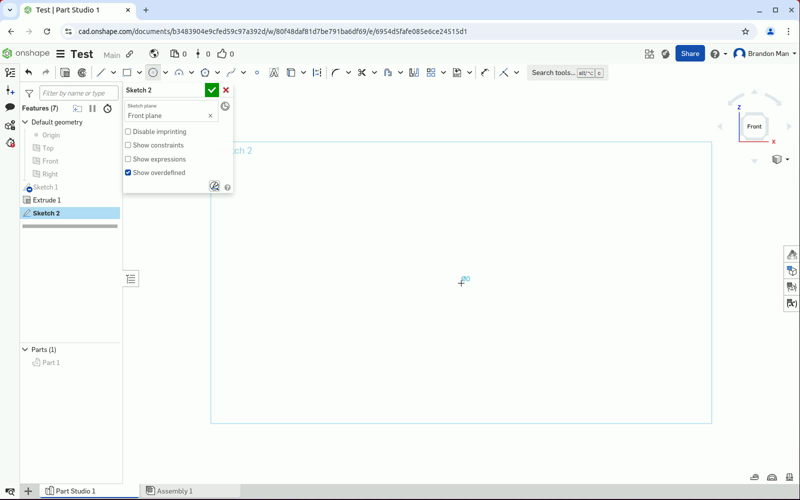
mouse_move(572, 282)
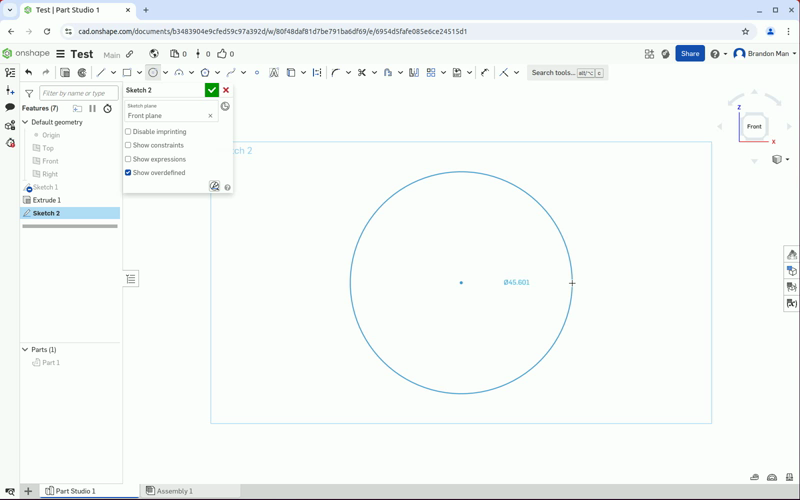
click(572, 282)
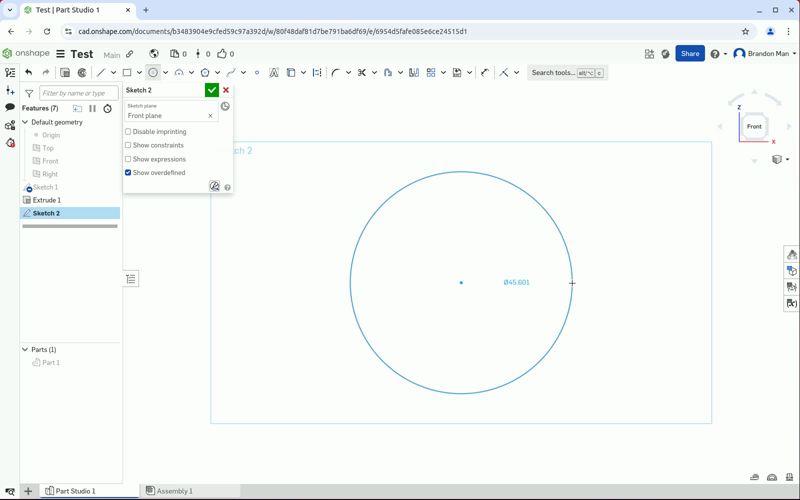
key(esc)
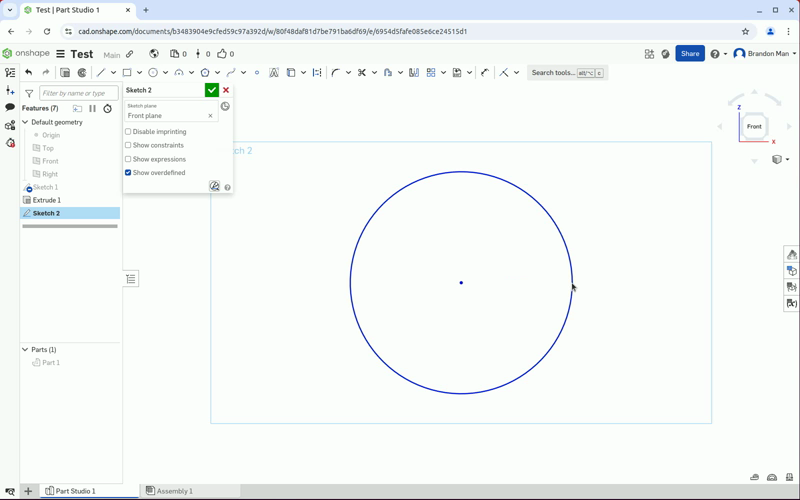
mouse_move(480, 301)
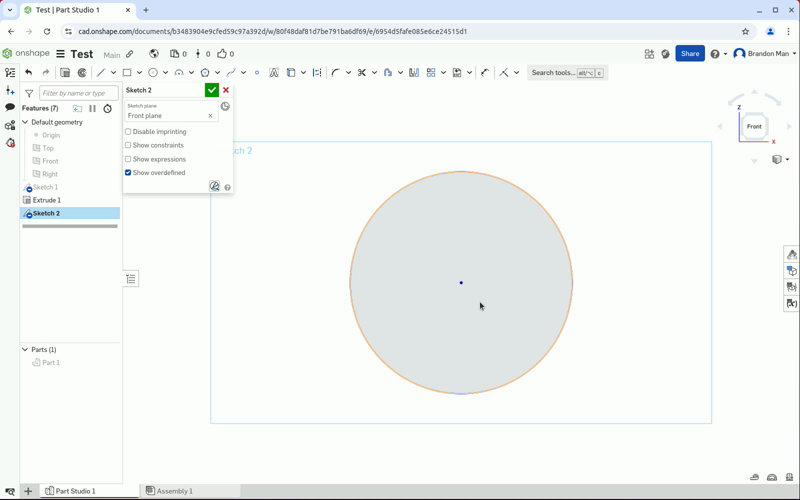
click(480, 301)
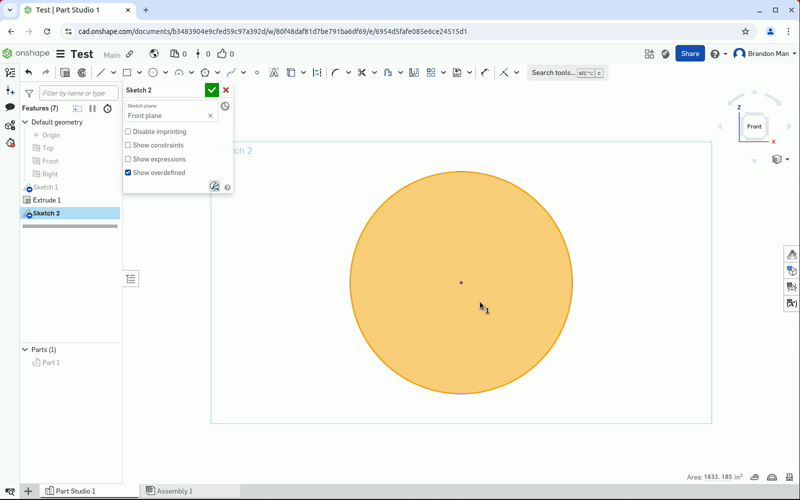
mouse_move(73, 352)
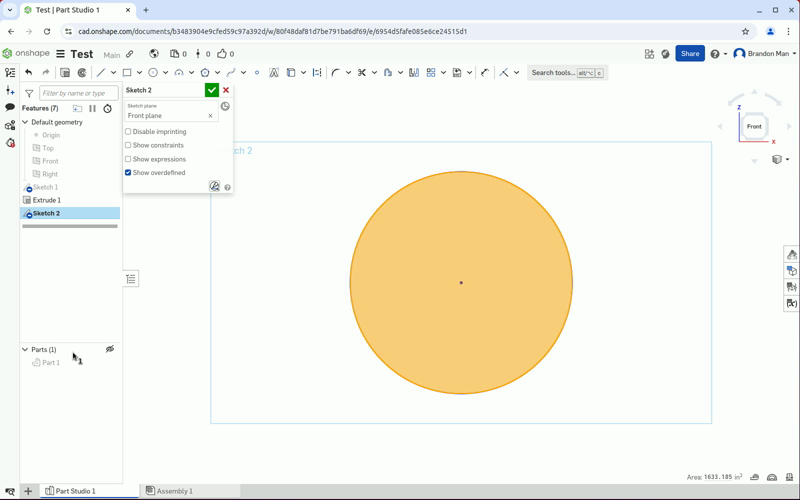
key(shift+y)
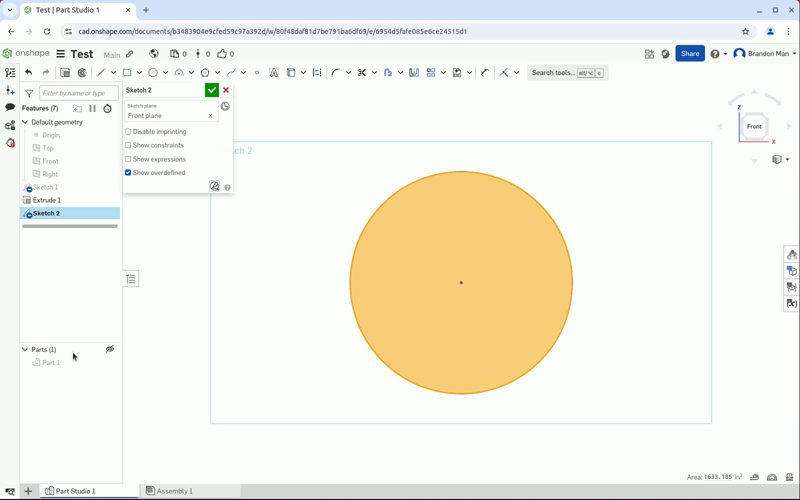
key(shift+e)
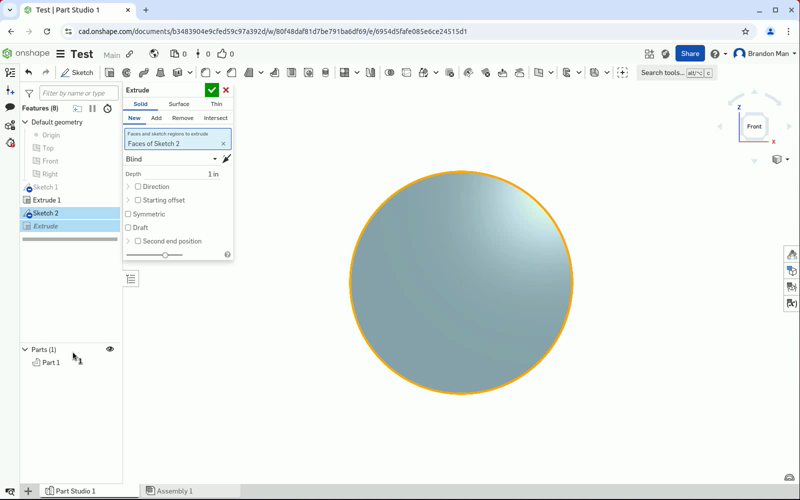
mouse_move(143, 106)
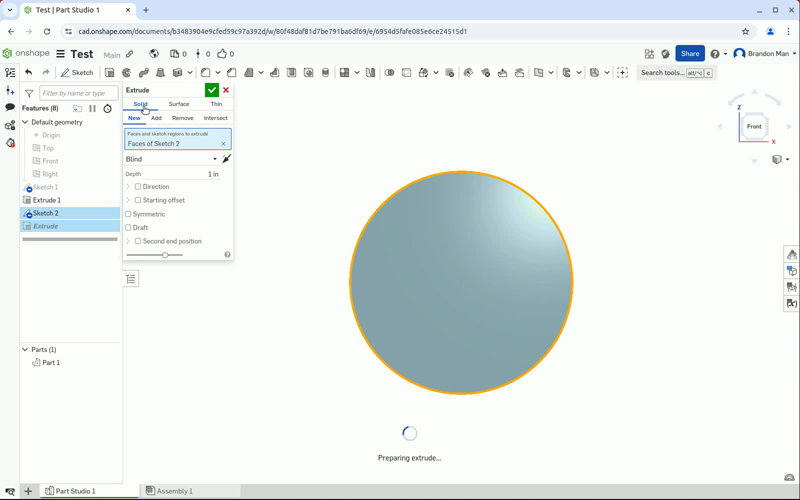
click(143, 106)
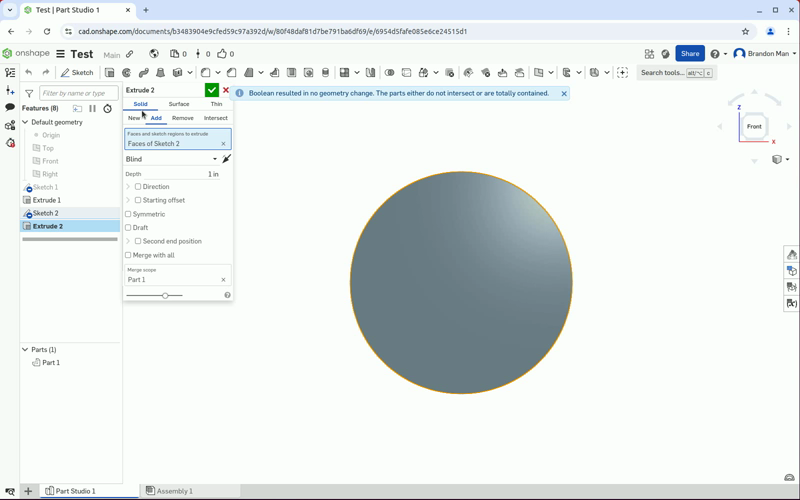
mouse_move(137, 120)
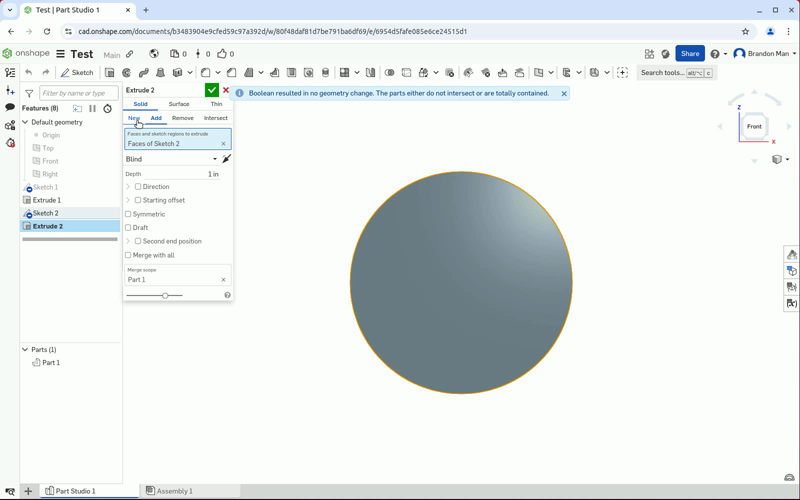
click(137, 120)
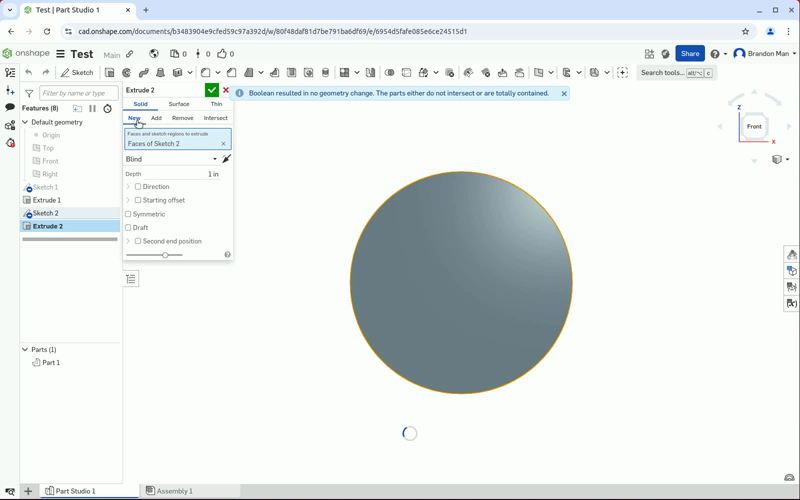
key(tab, 4)
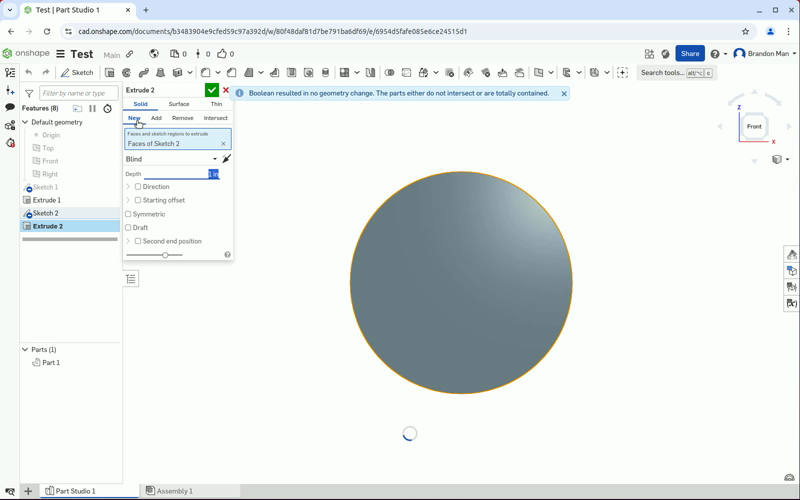
text(13.48)
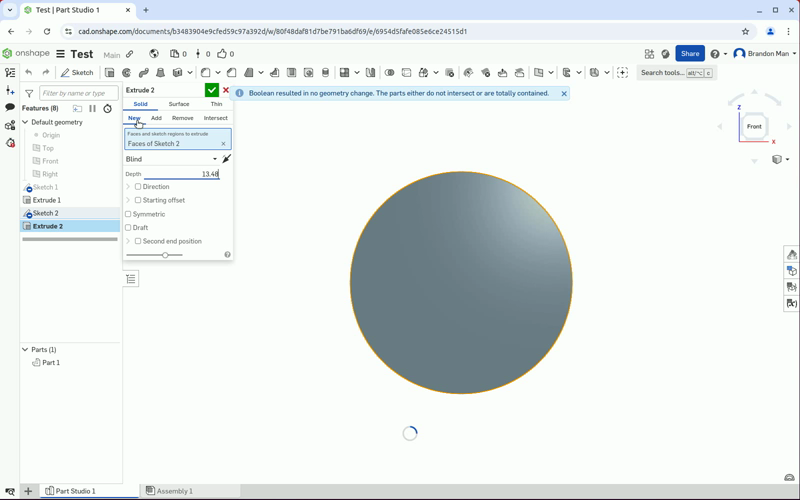
key(enter)
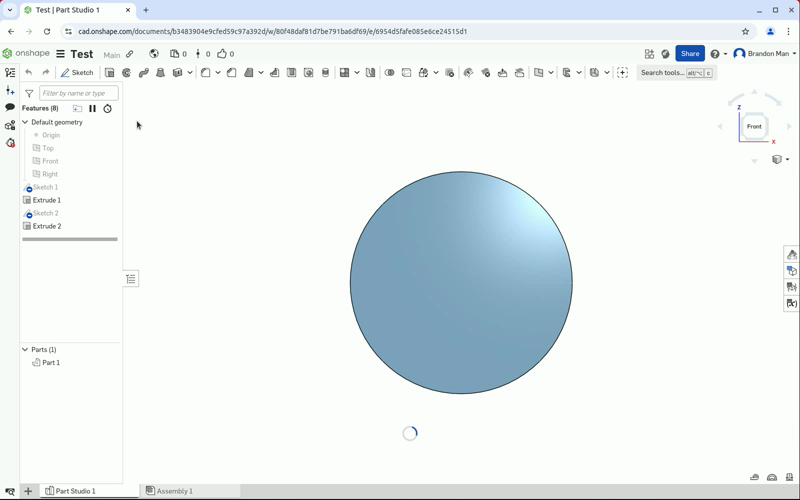
key(shift+h)
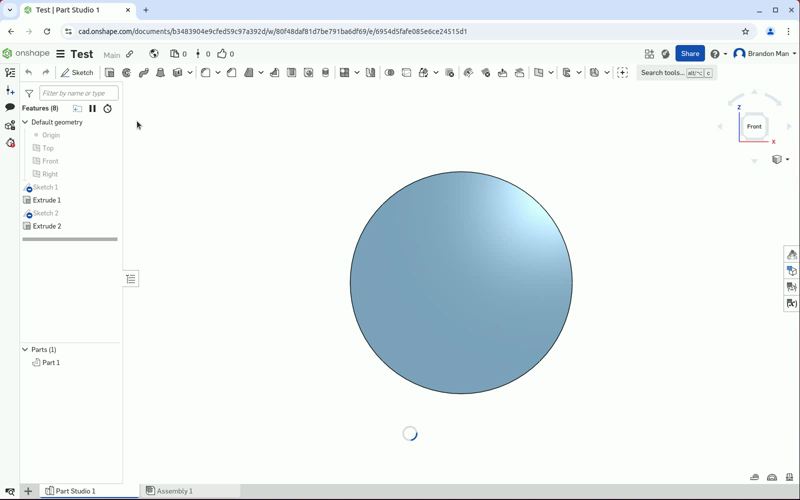
key(shift+h)
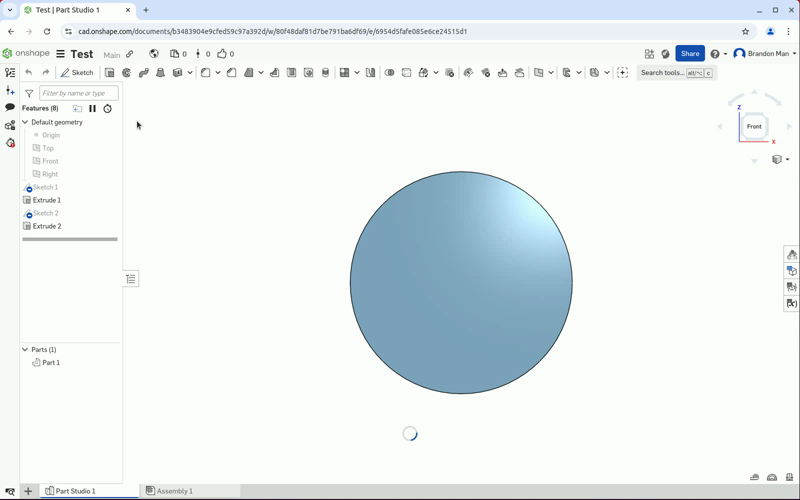
key(shift+7)
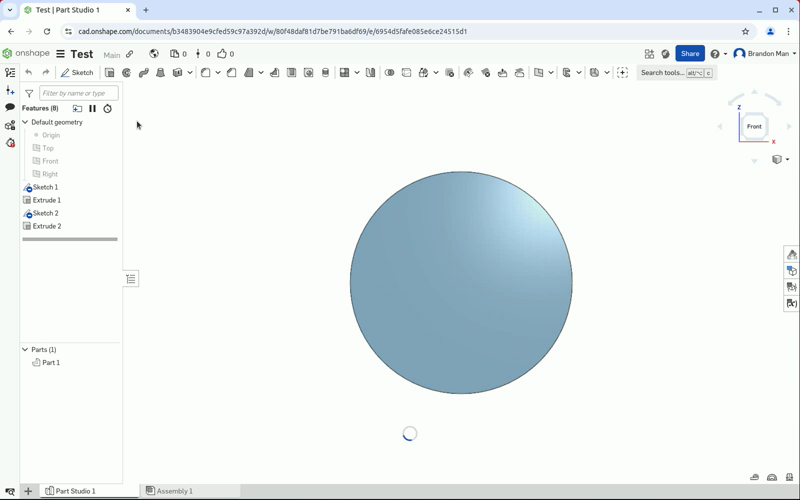
key(left, 2)
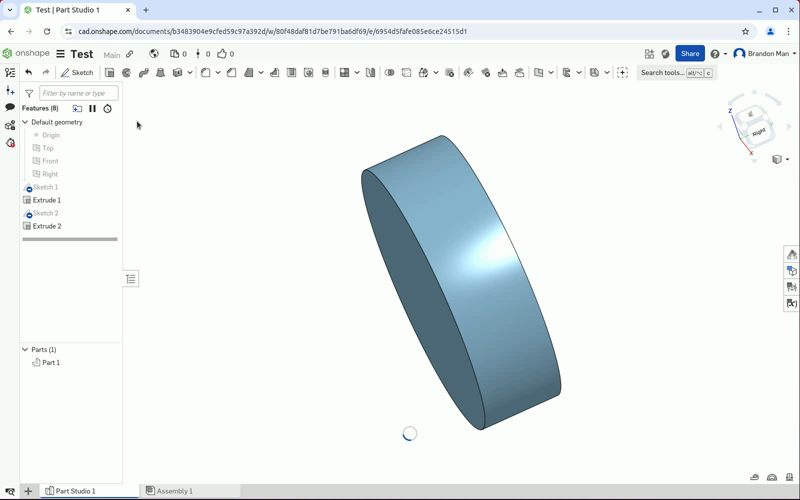
key(down, 2)
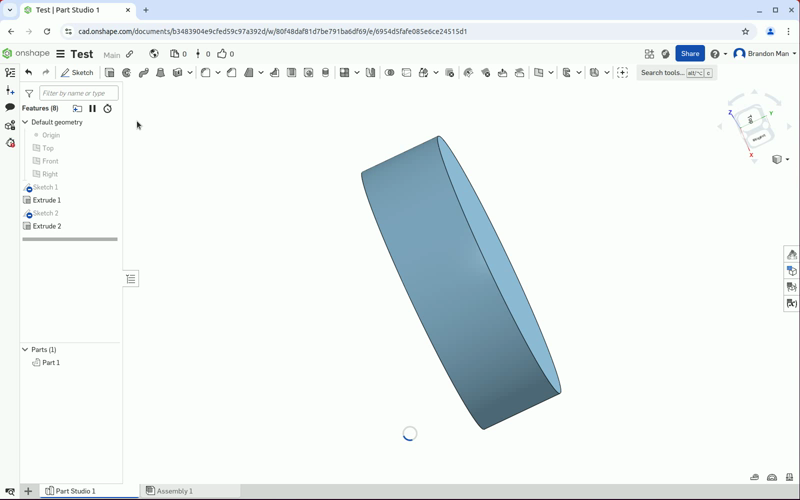
key(up, 2)
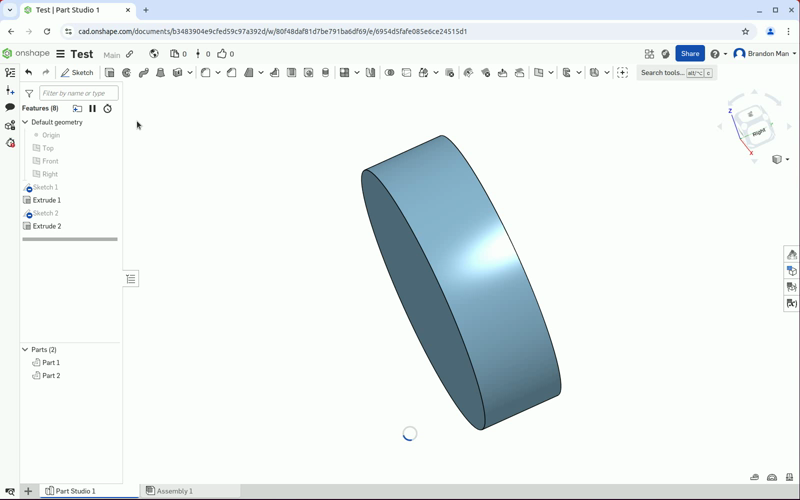
key(right, 2)
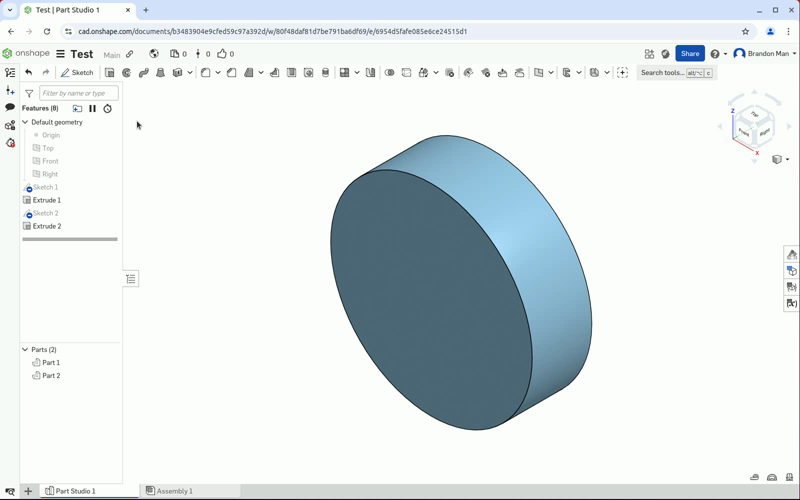
mouse_move(73, 189)
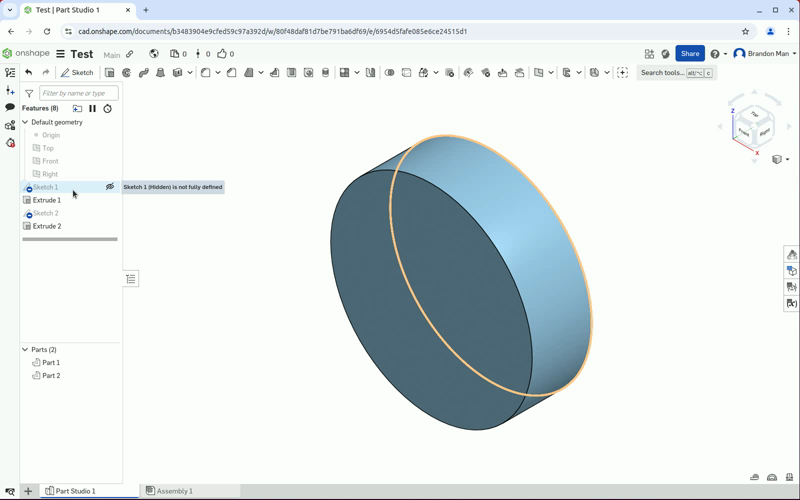
click(73, 189)